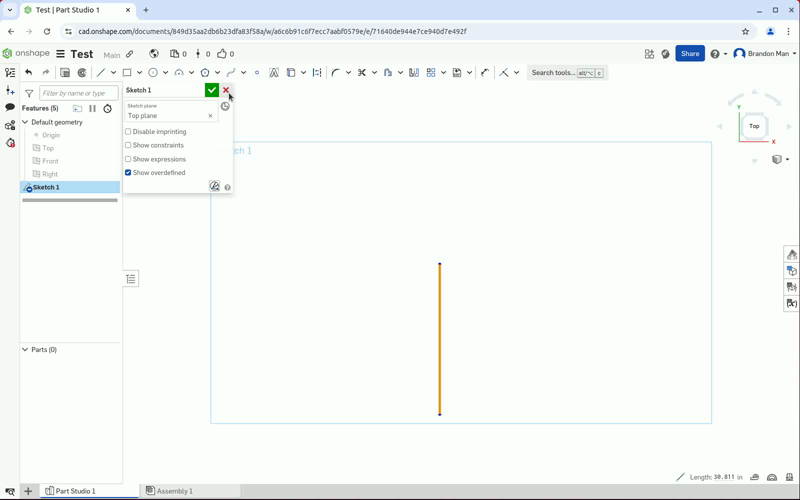
key(shift+h)
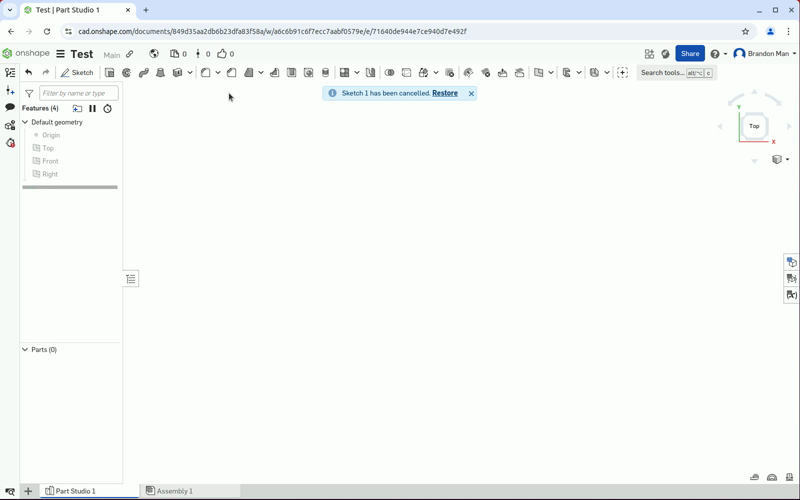
mouse_move(73, 352)
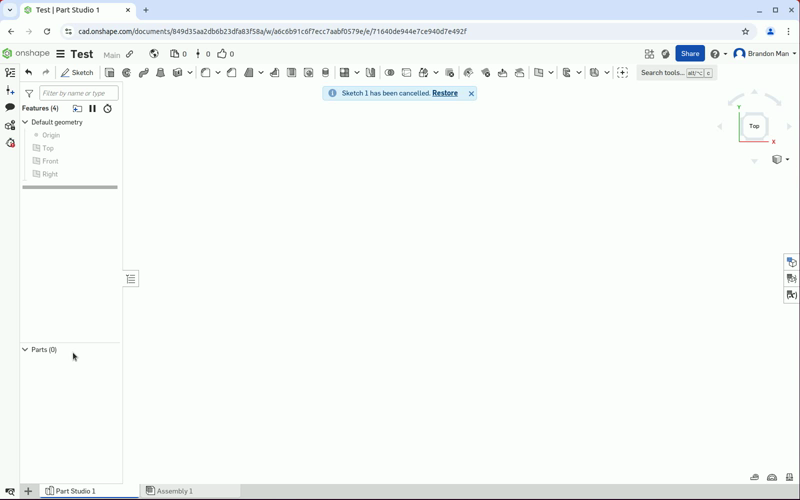
key(y)
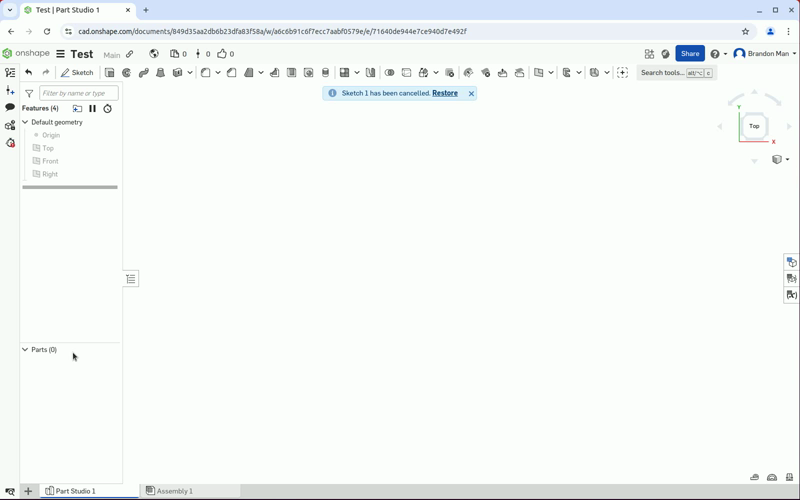
key(shift+p)
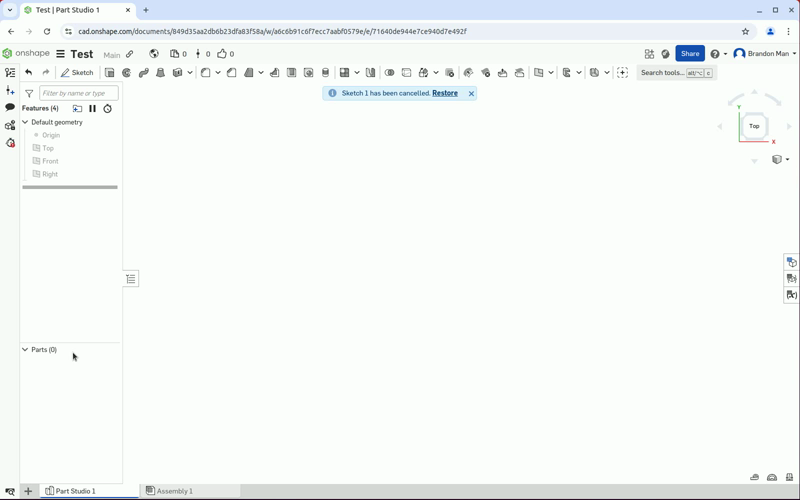
key(space)
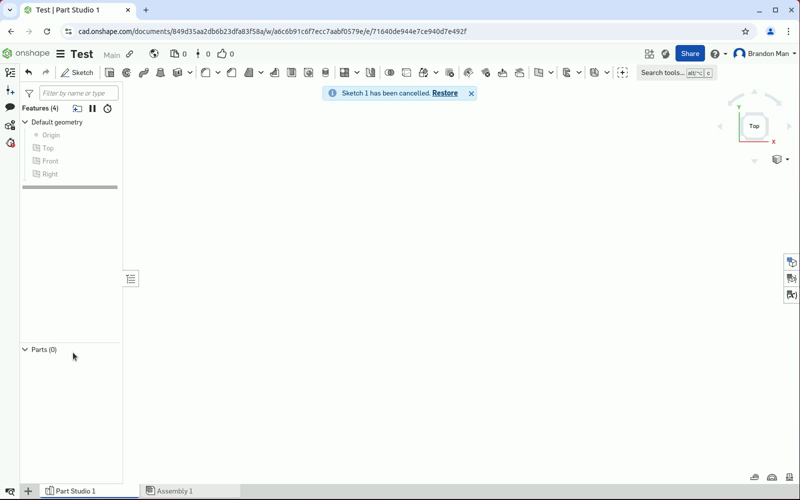
key_down(shift)
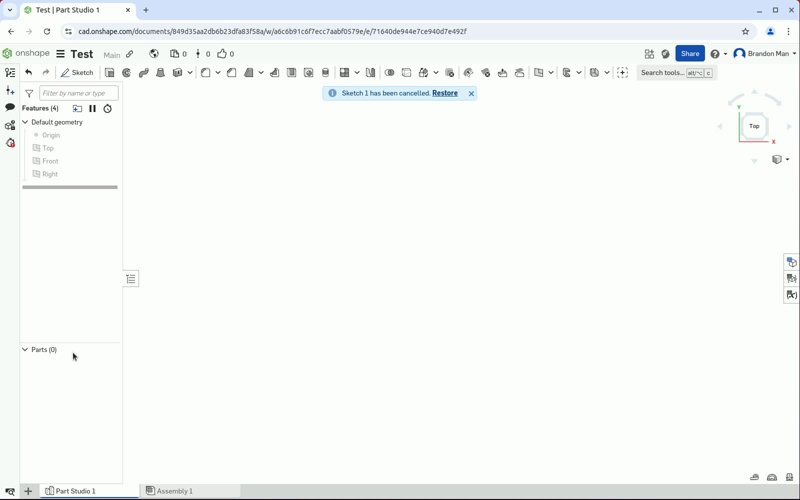
key(up)
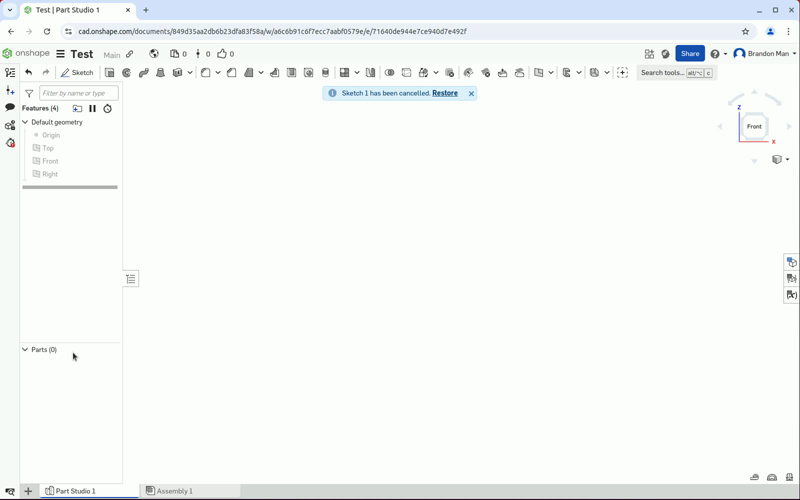
key_up(shift)
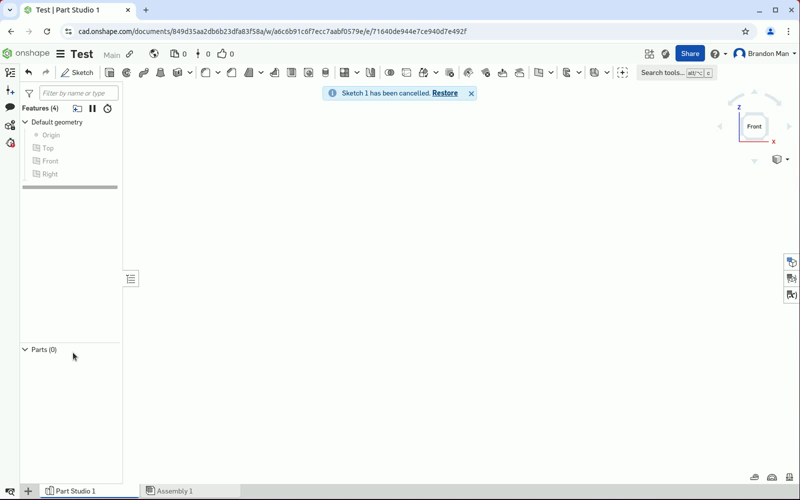
key(space)
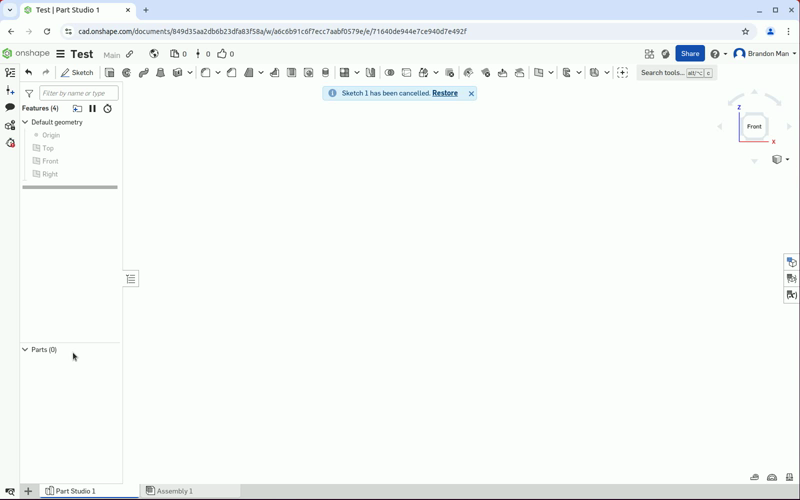
key_down(shift)
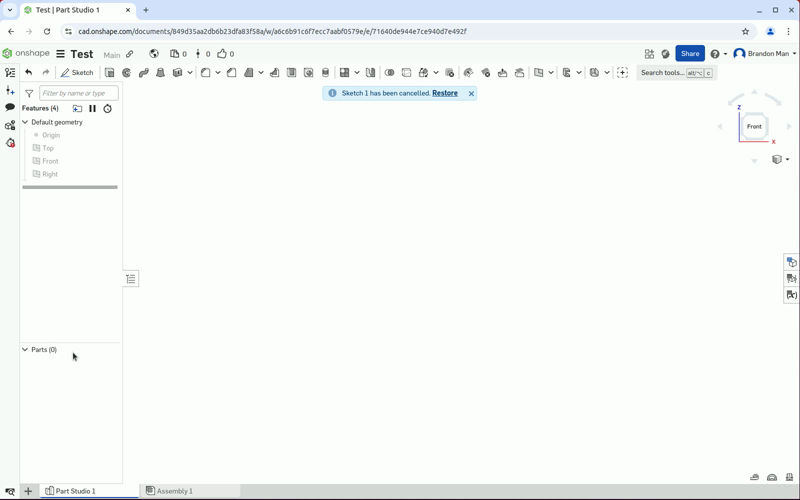
key(left)
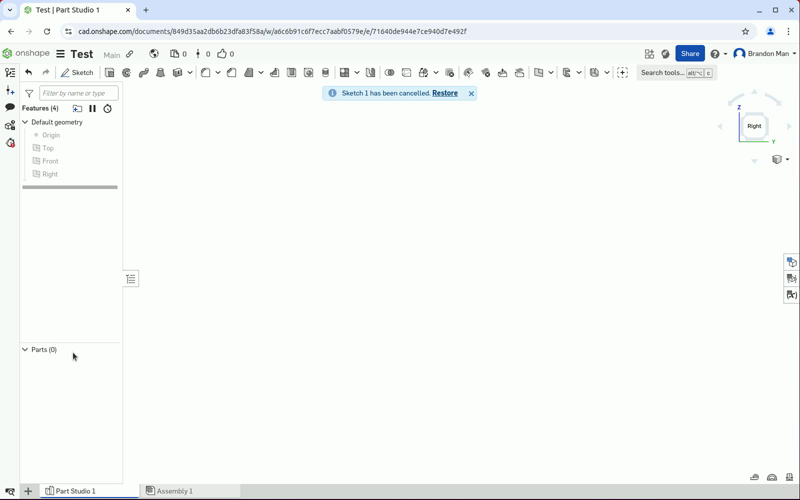
key_up(shift)
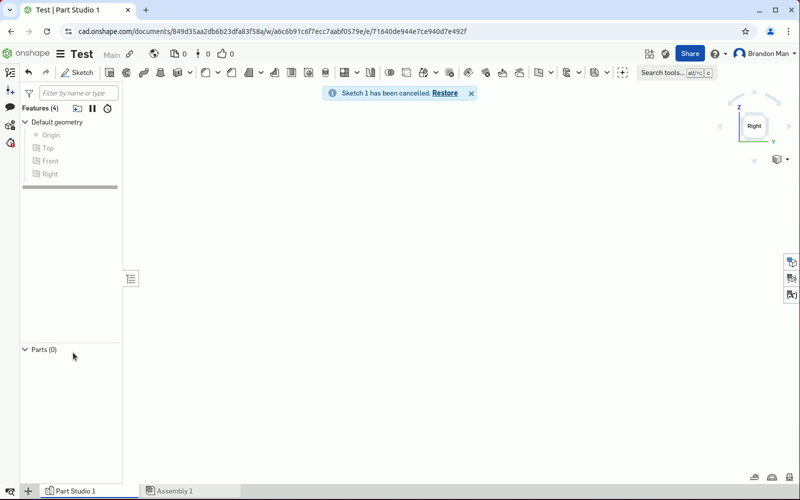
mouse_move(73, 352)
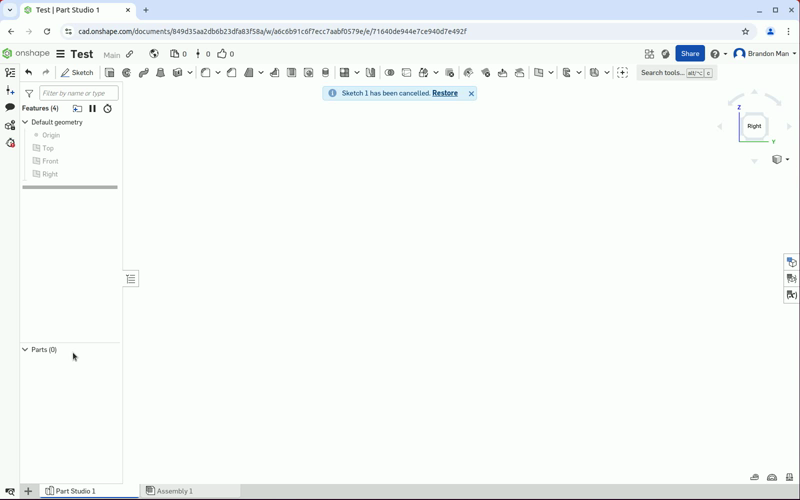
key(shift+y)
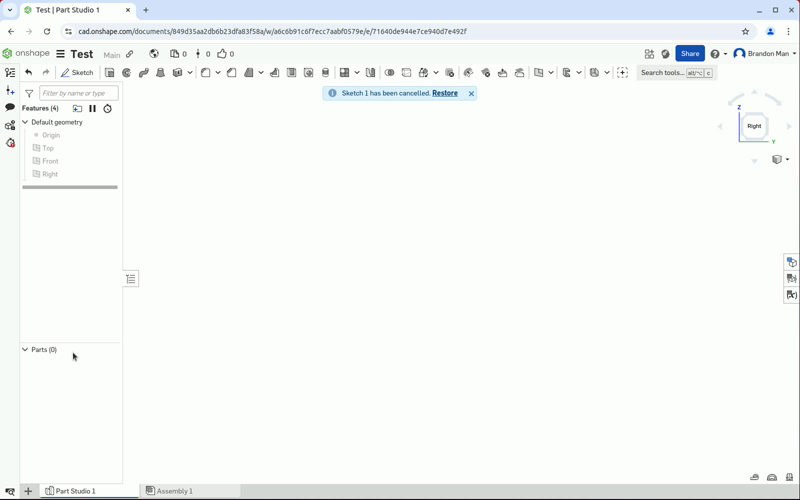
key(shift+s)
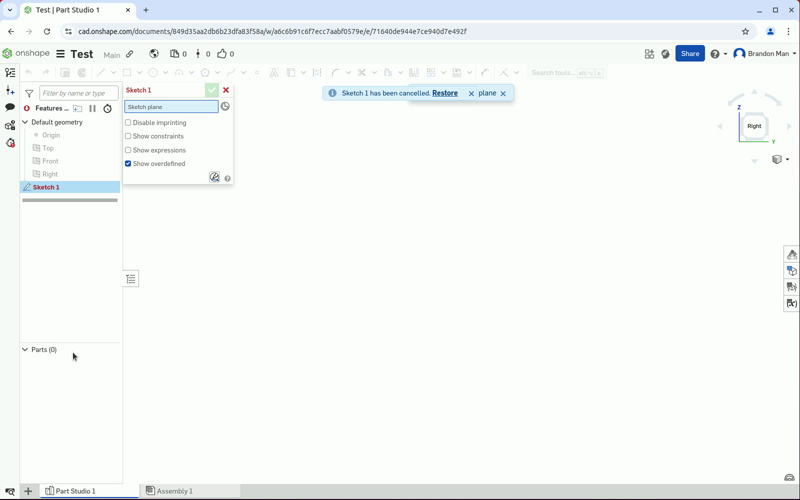
mouse_move(73, 176)
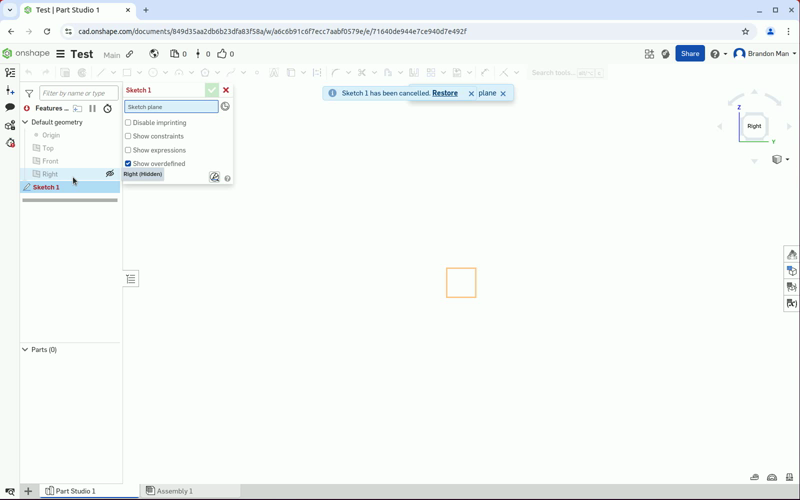
click(73, 176)
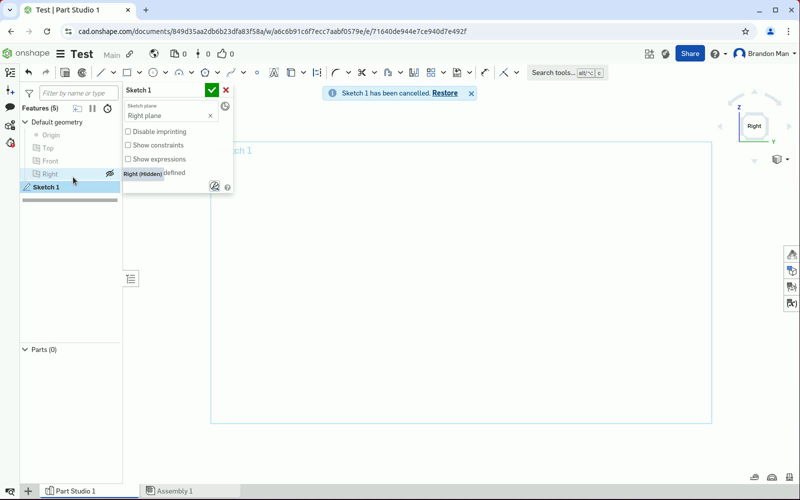
mouse_move(73, 352)
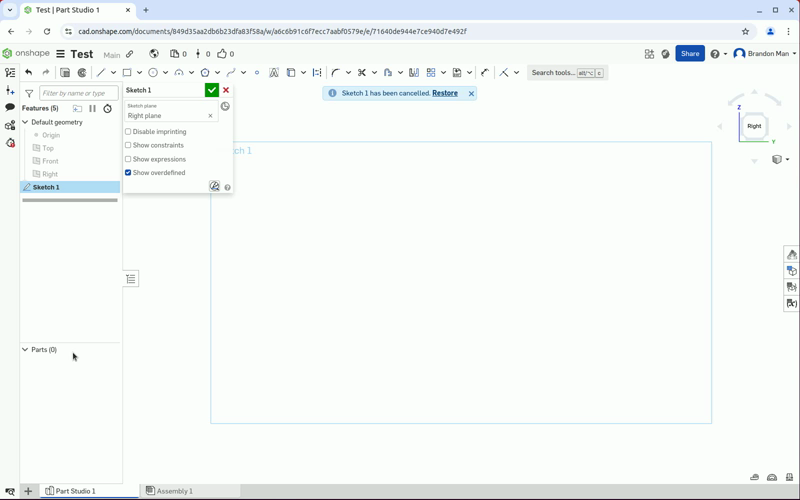
key(y)
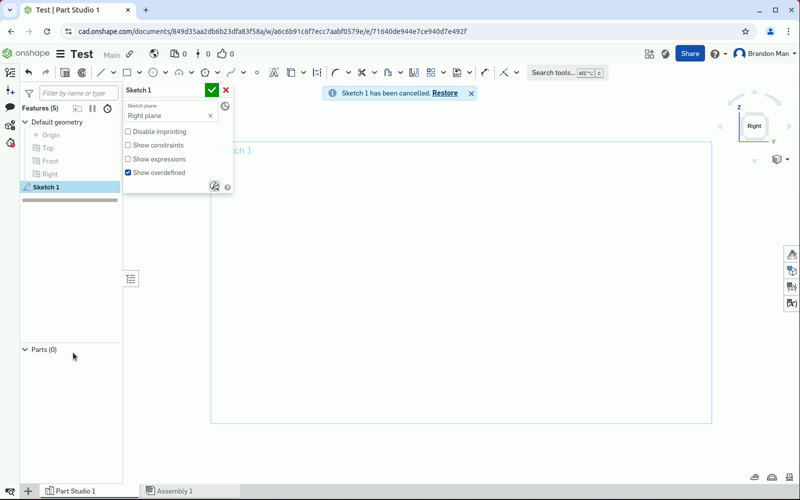
key(c)
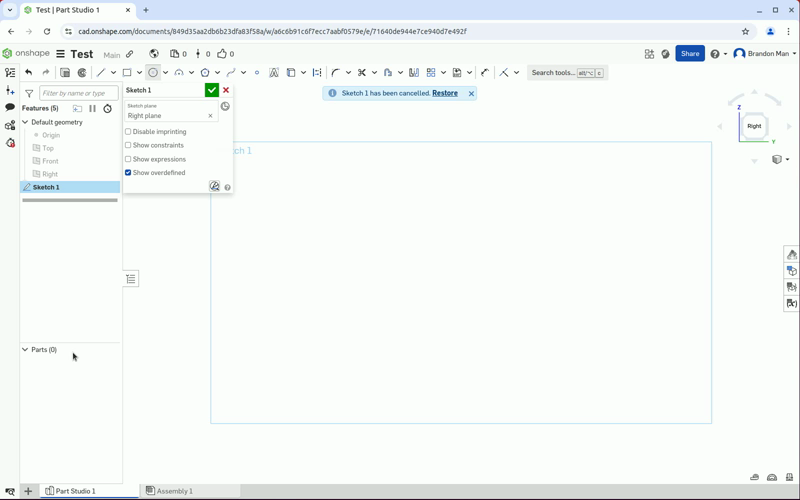
key_down(shift)
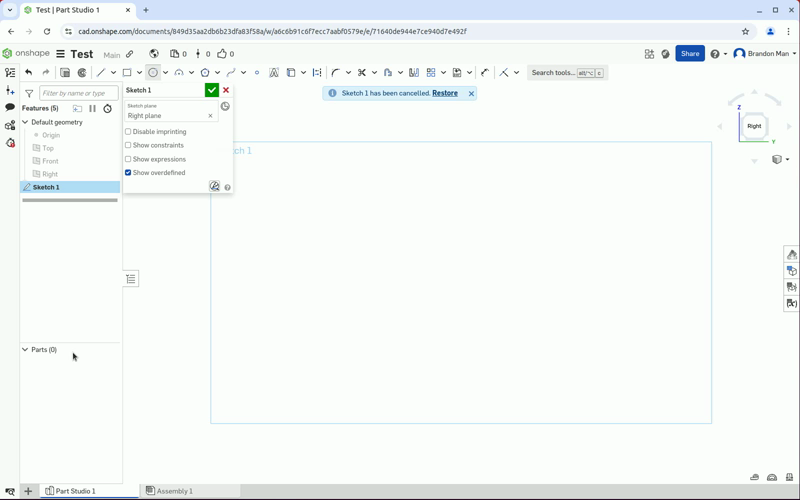
mouse_move(461, 282)
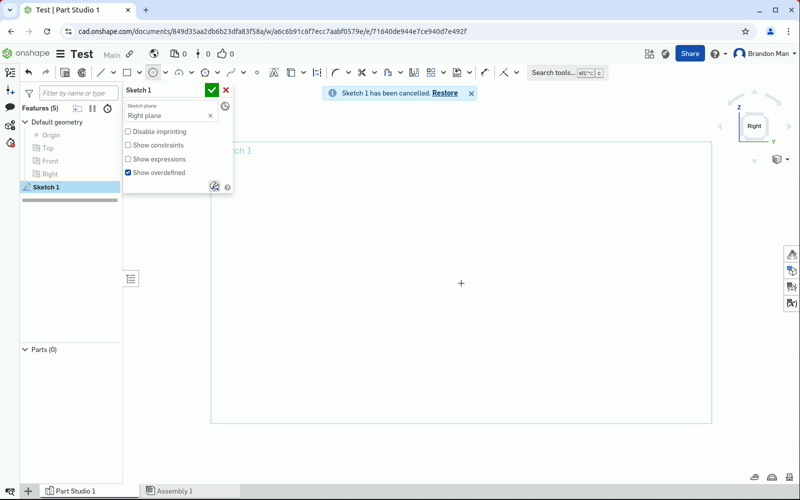
click(461, 282)
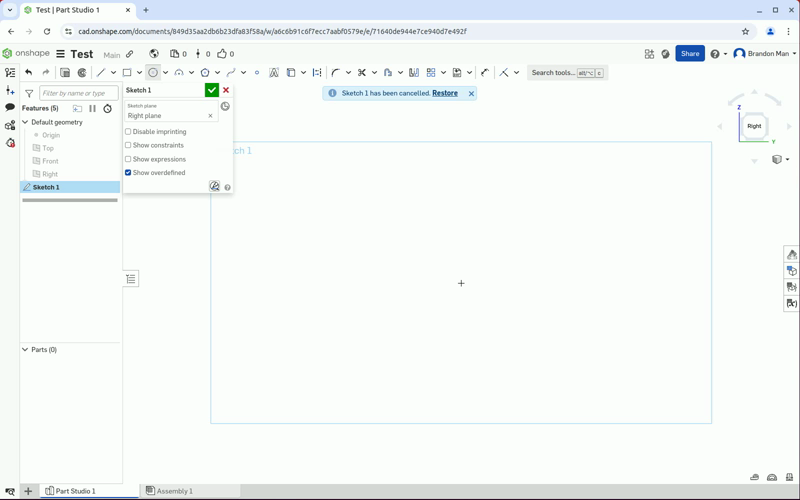
key_up(shift)
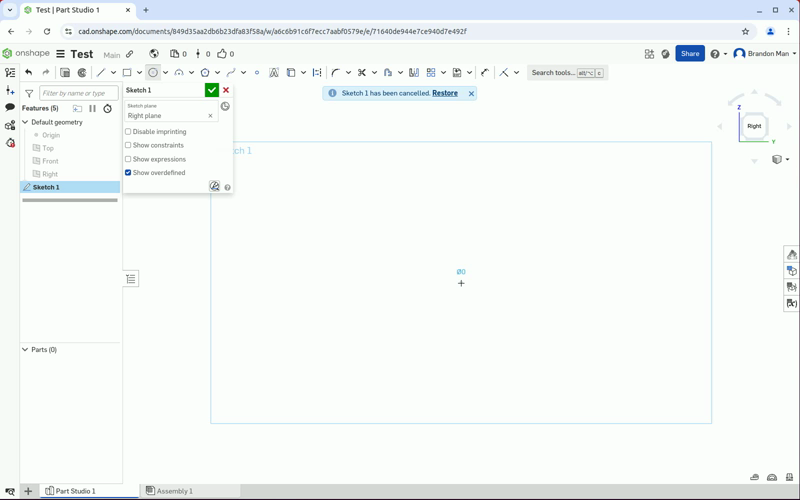
mouse_move(574, 282)
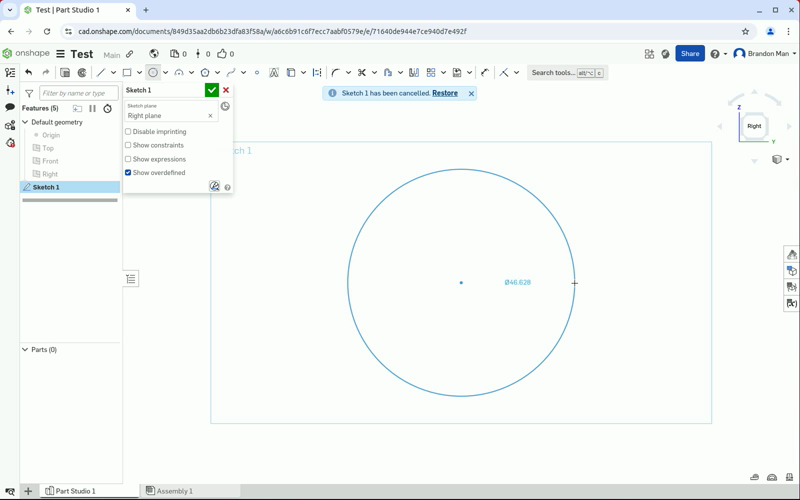
click(574, 282)
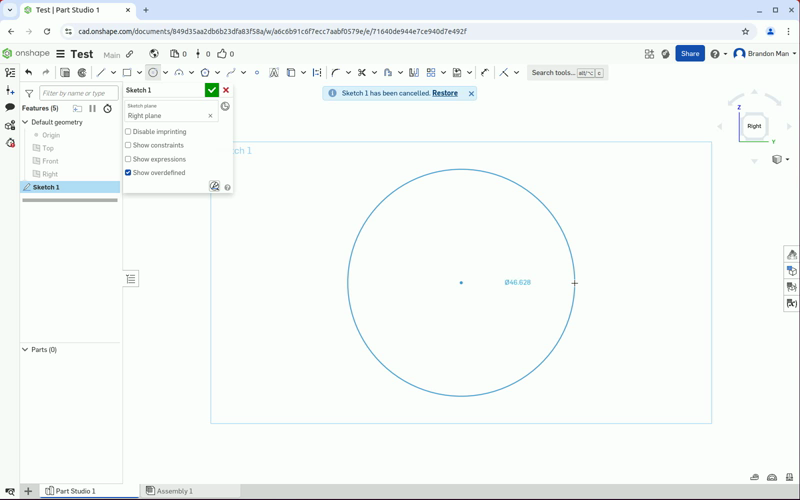
key(esc)
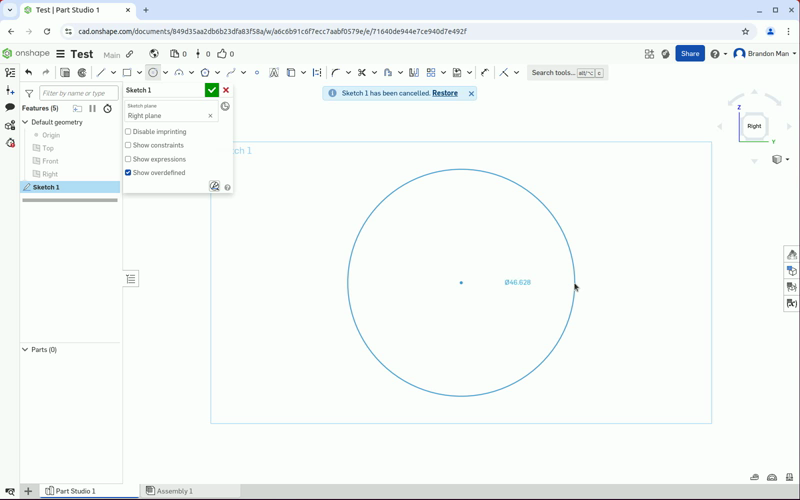
mouse_move(475, 342)
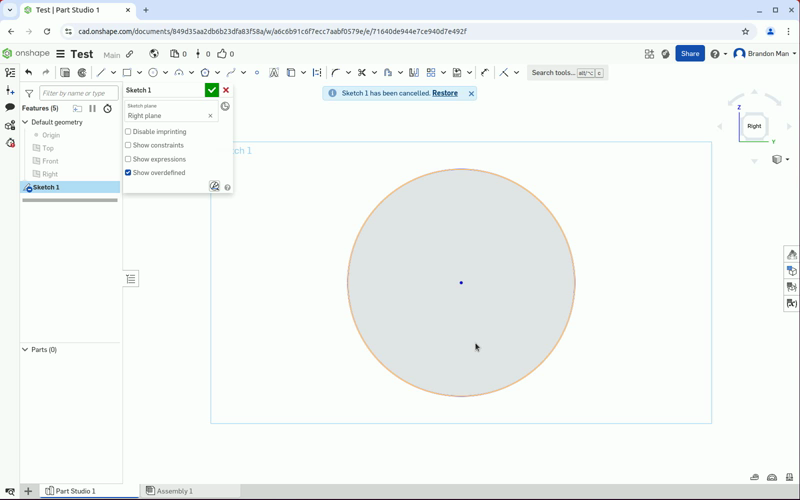
click(475, 342)
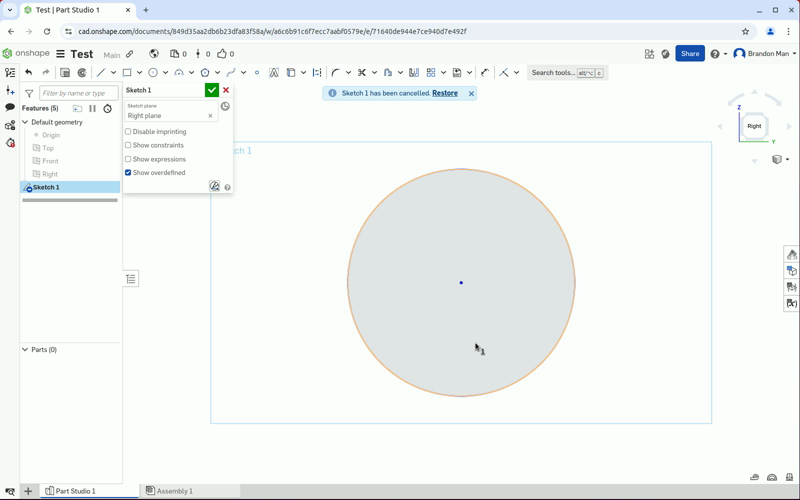
mouse_move(73, 352)
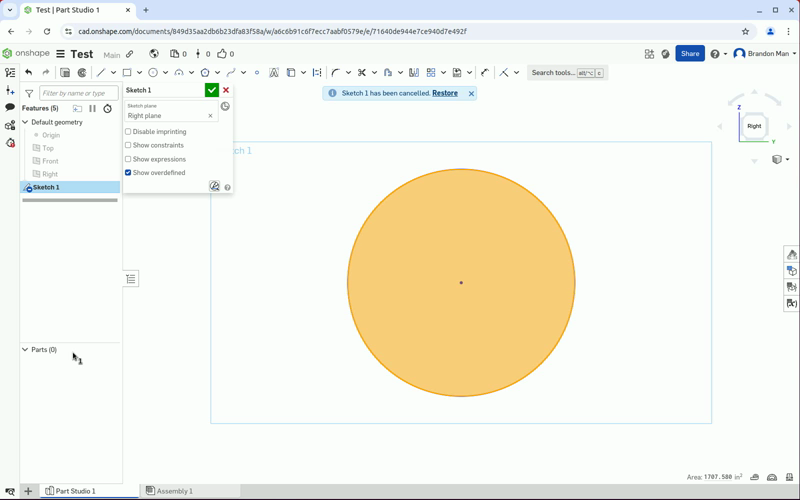
key(shift+y)
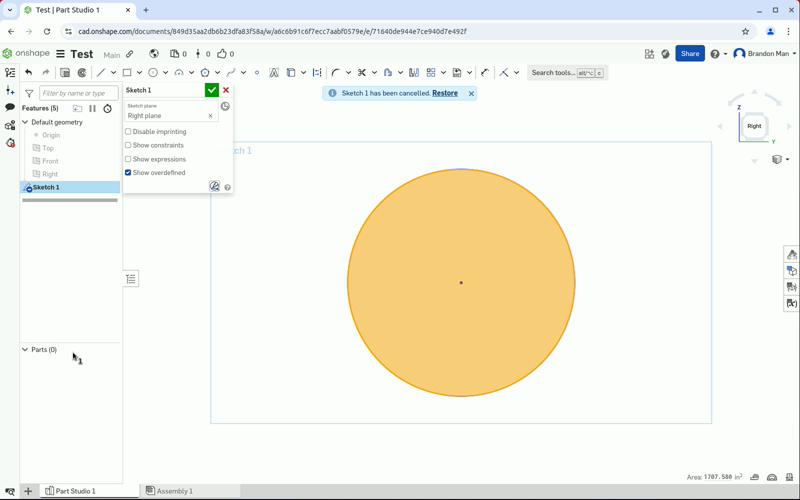
key(shift+e)
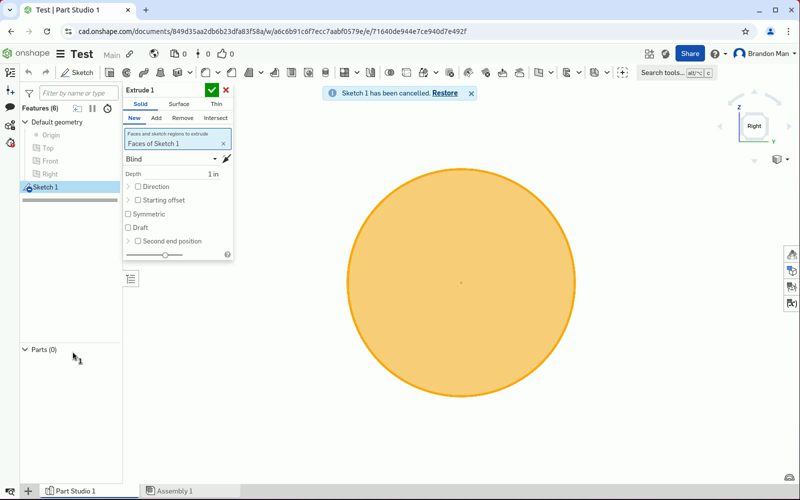
mouse_move(143, 106)
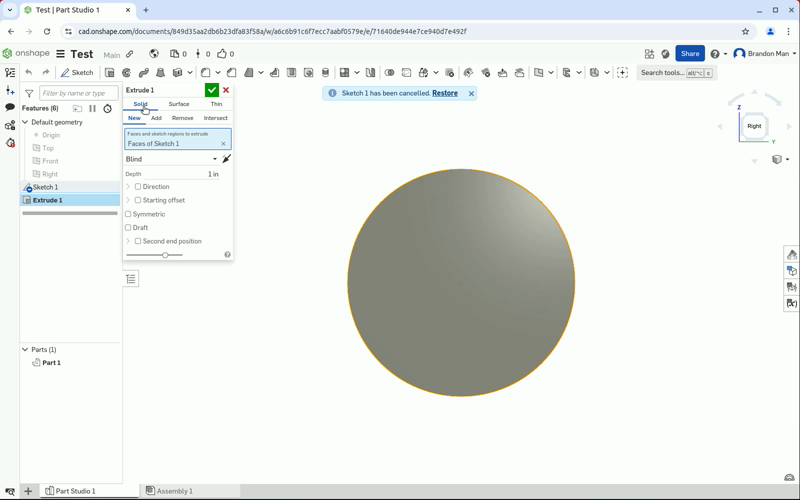
click(143, 106)
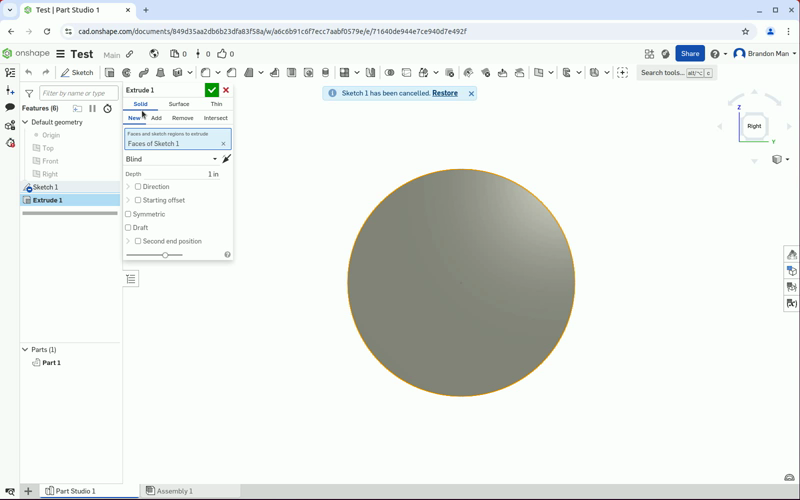
mouse_move(137, 120)
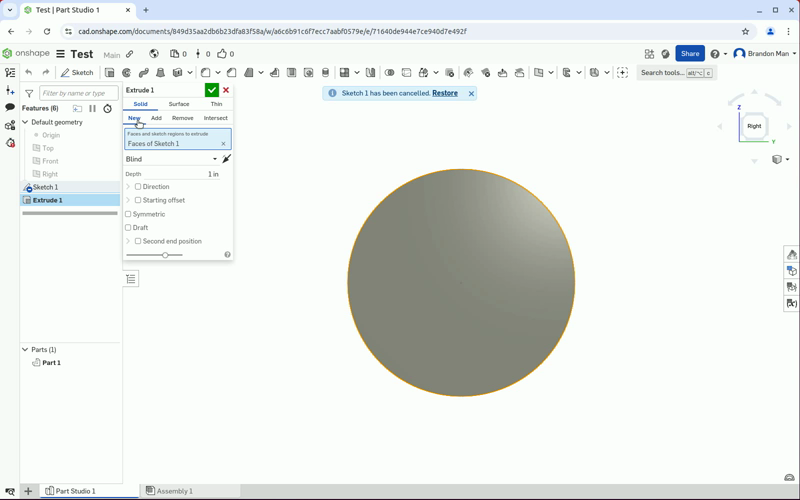
click(137, 120)
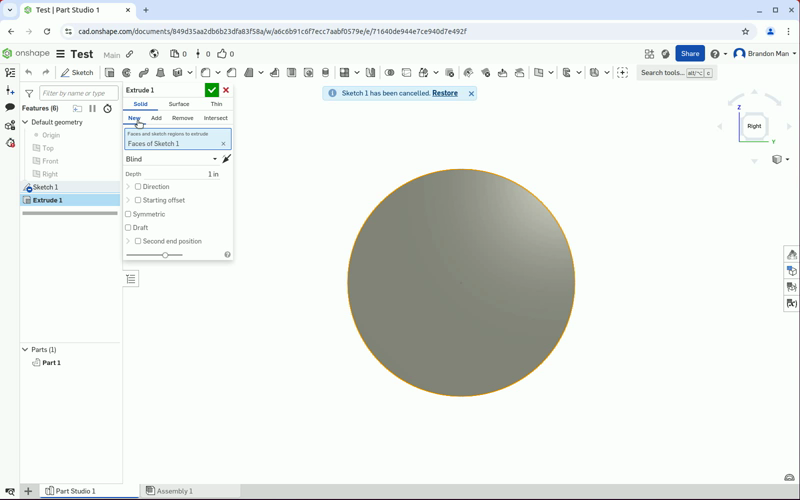
key(tab, 4)
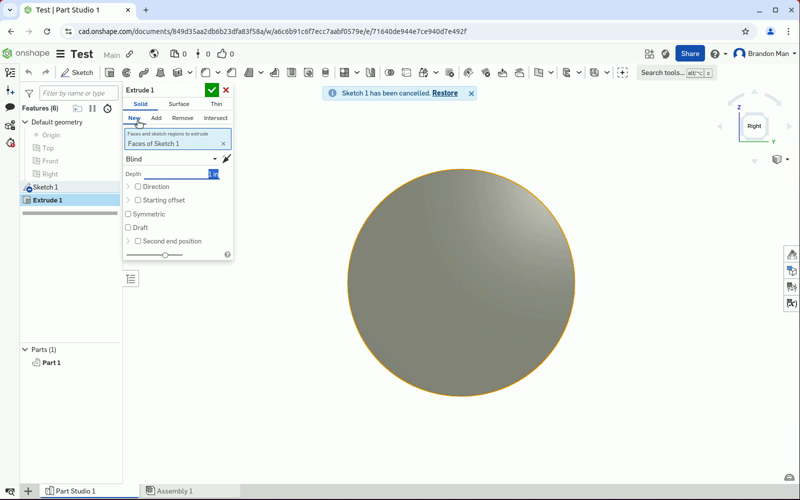
text(9.147)
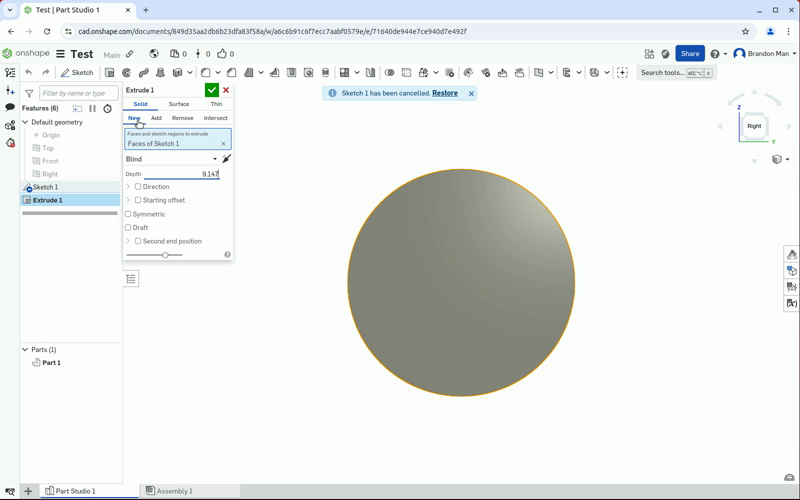
key(enter)
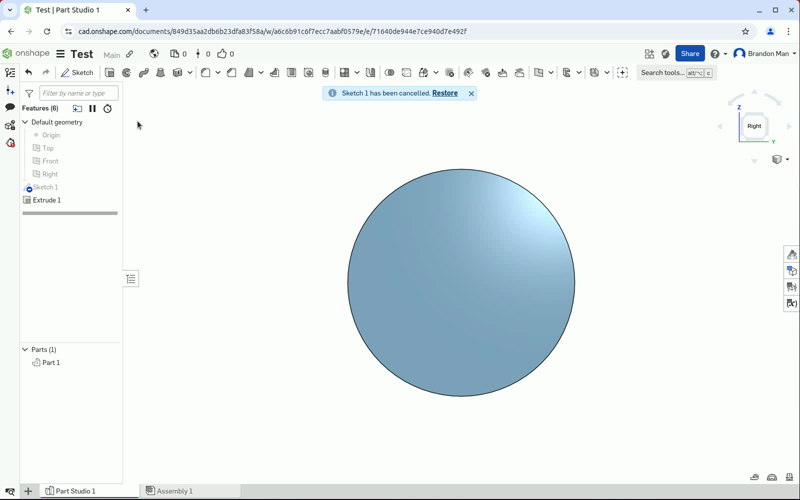
key(shift+h)
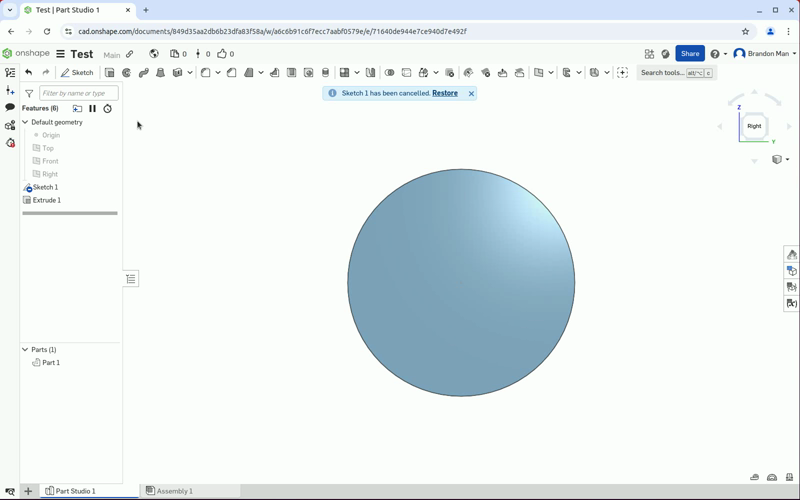
key(shift+h)
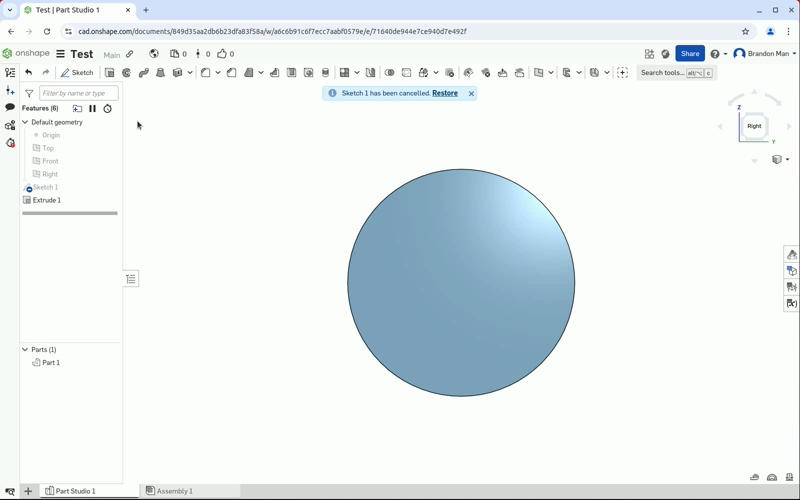
mouse_move(73, 189)
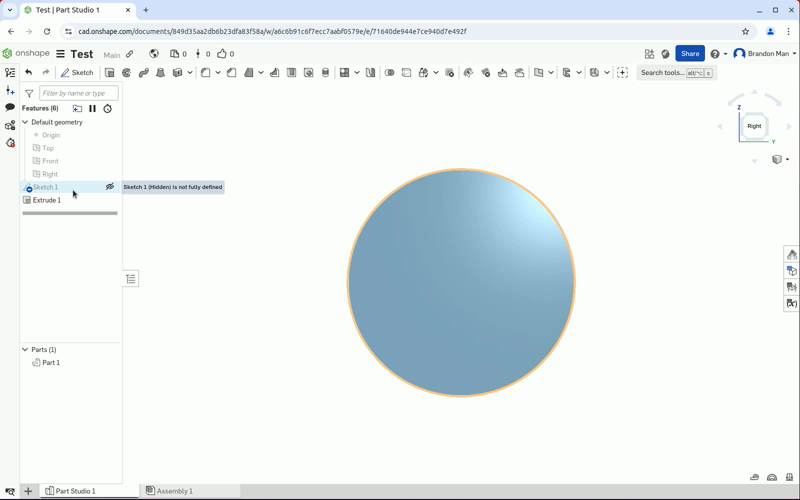
click(73, 189)
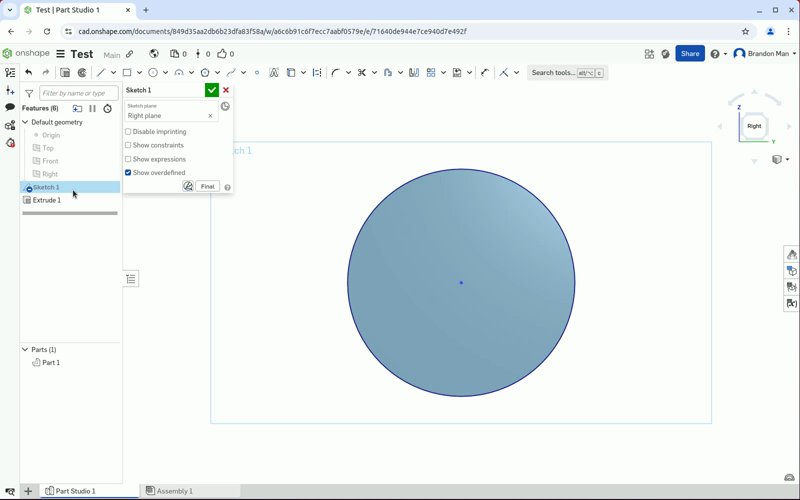
mouse_move(229, 92)
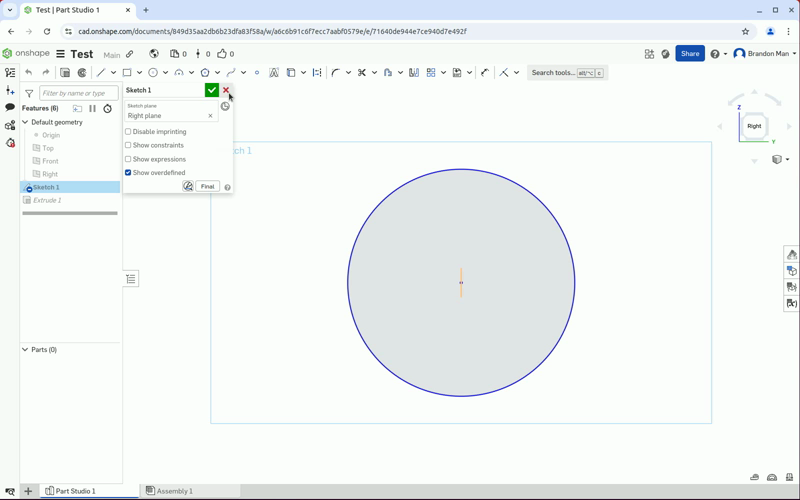
click(229, 92)
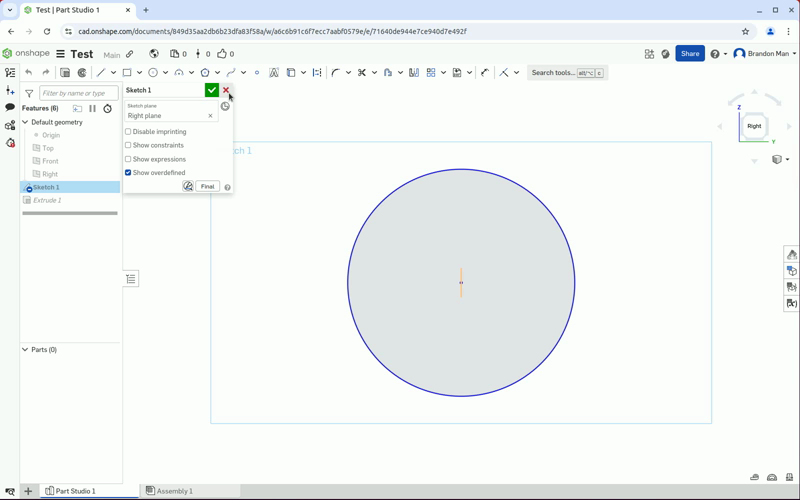
key(shift+s)
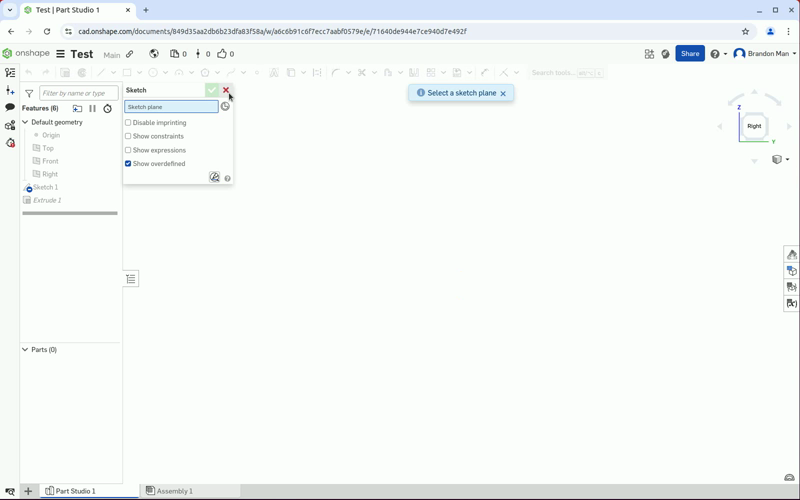
mouse_move(73, 176)
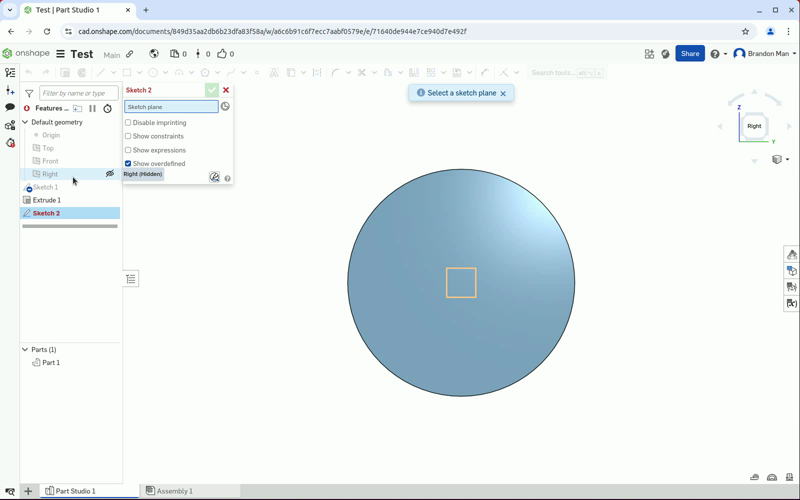
click(73, 176)
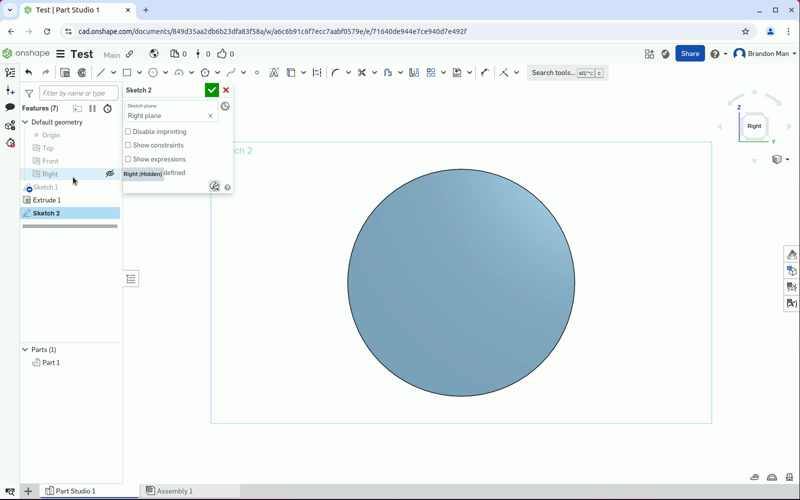
mouse_move(73, 352)
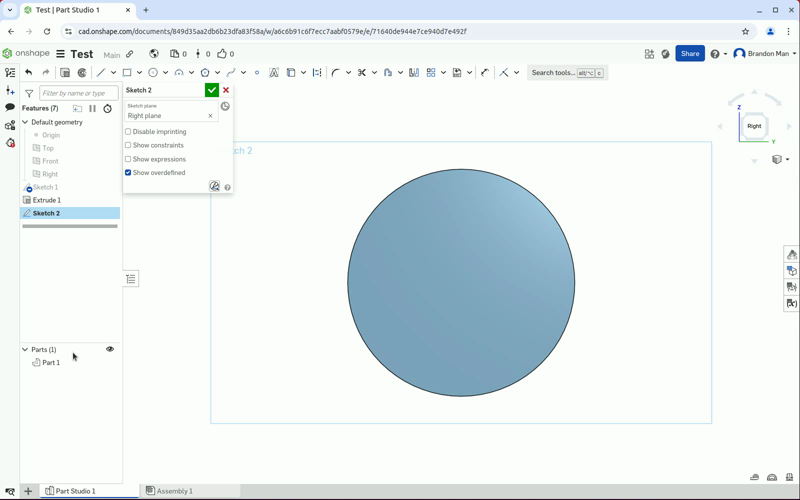
key(y)
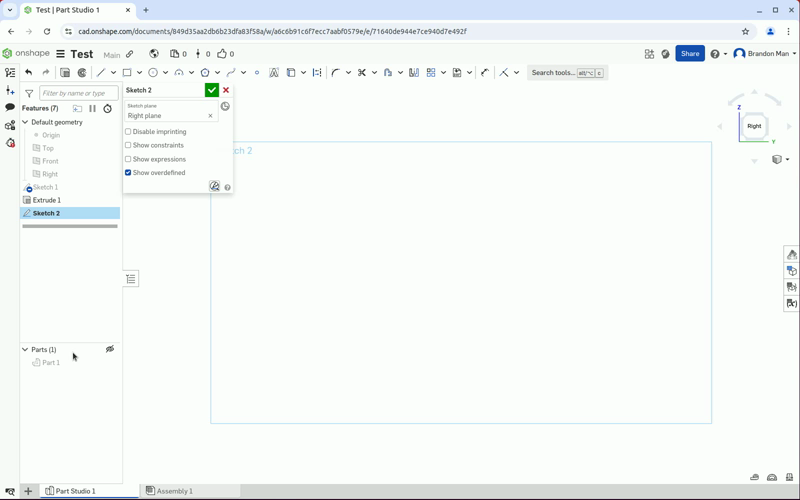
key(c)
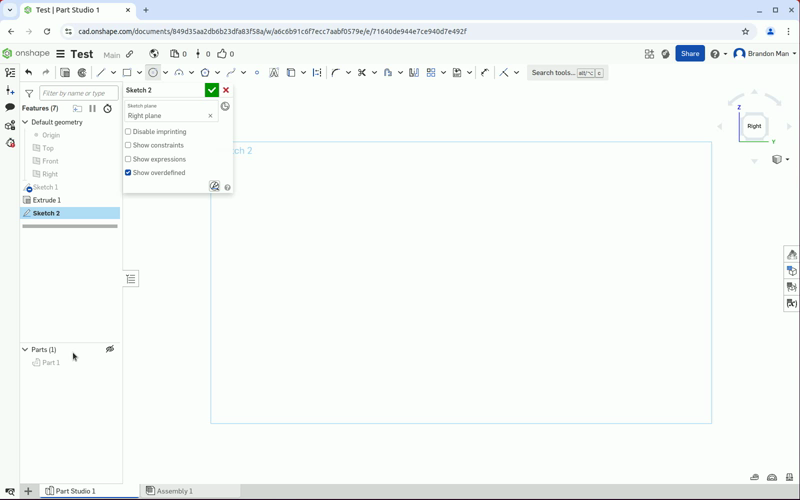
key_down(shift)
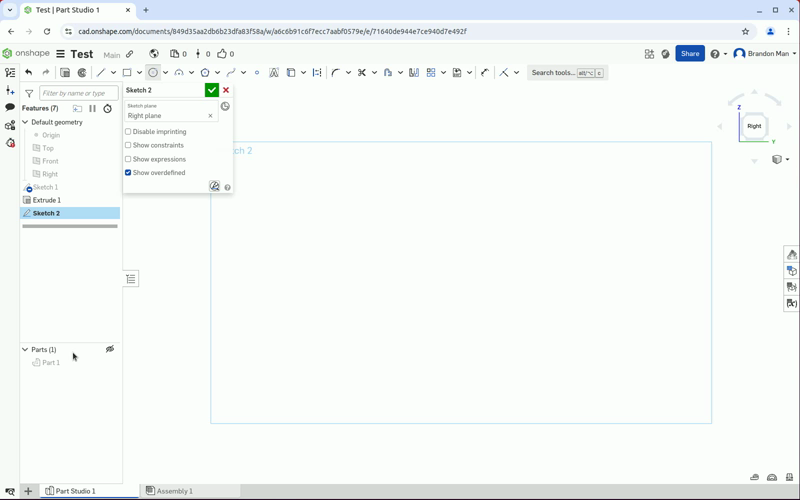
mouse_move(461, 282)
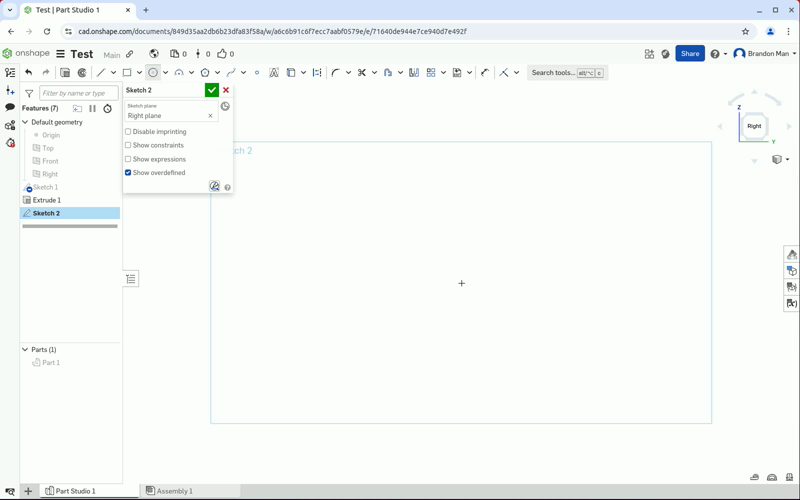
click(461, 282)
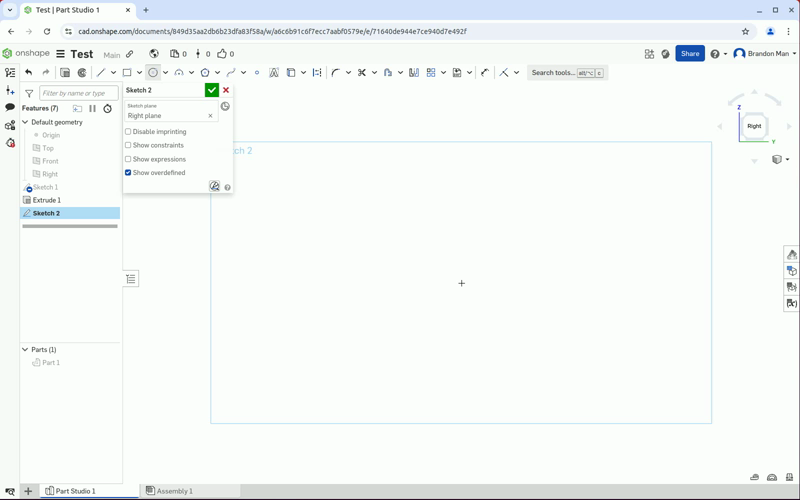
key_up(shift)
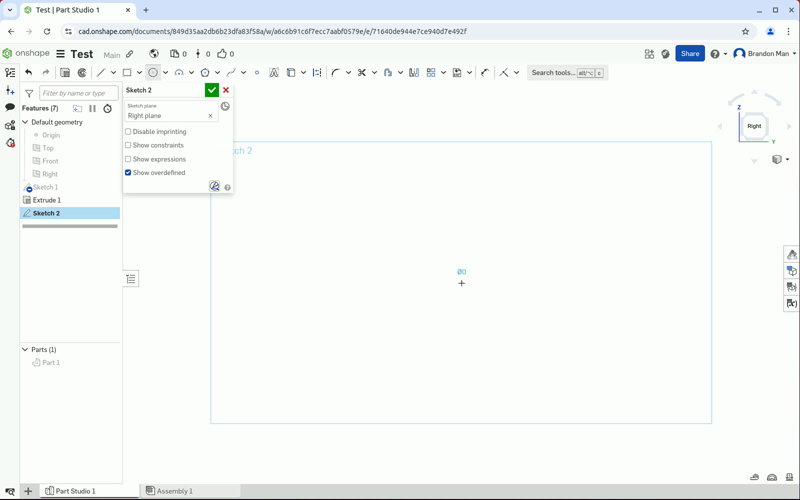
mouse_move(527, 282)
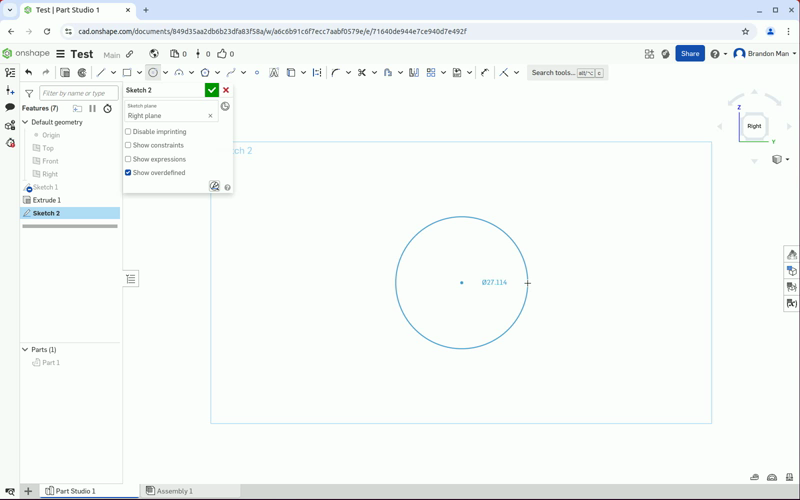
click(527, 282)
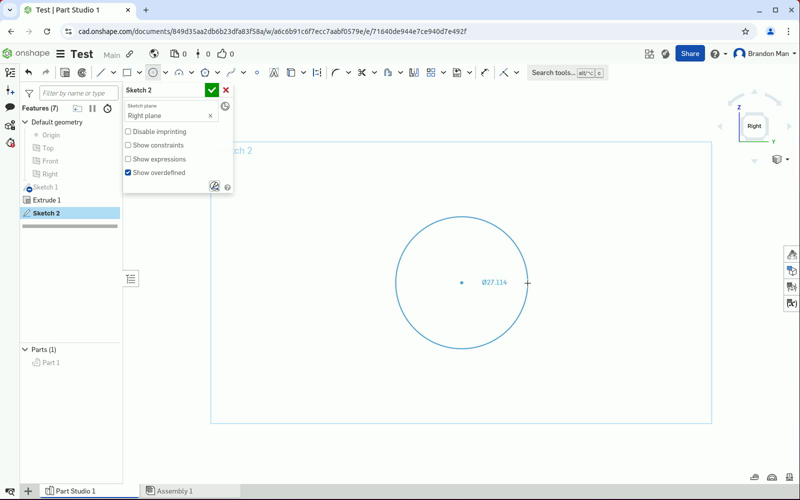
key(esc)
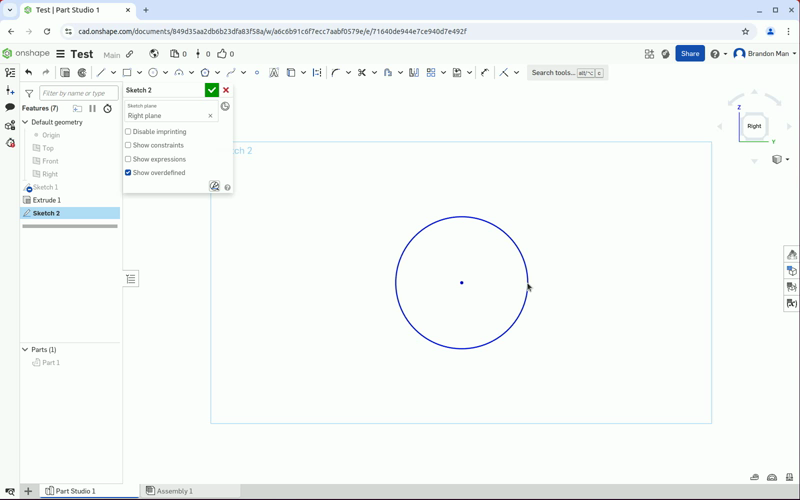
mouse_move(424, 268)
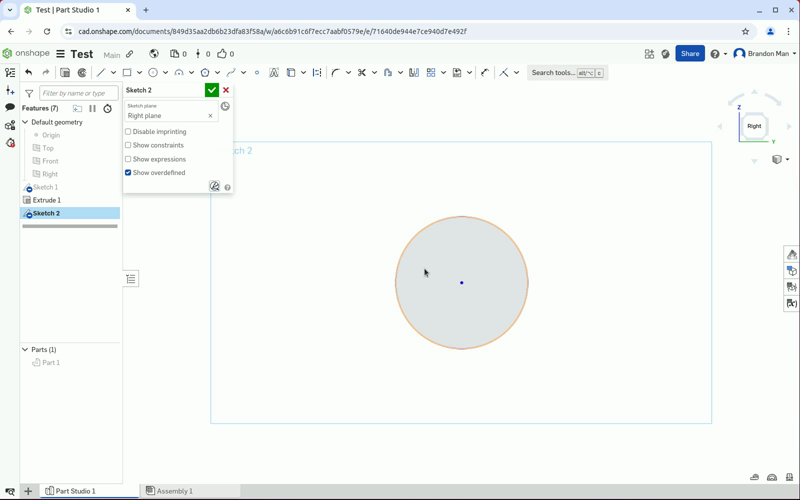
click(424, 268)
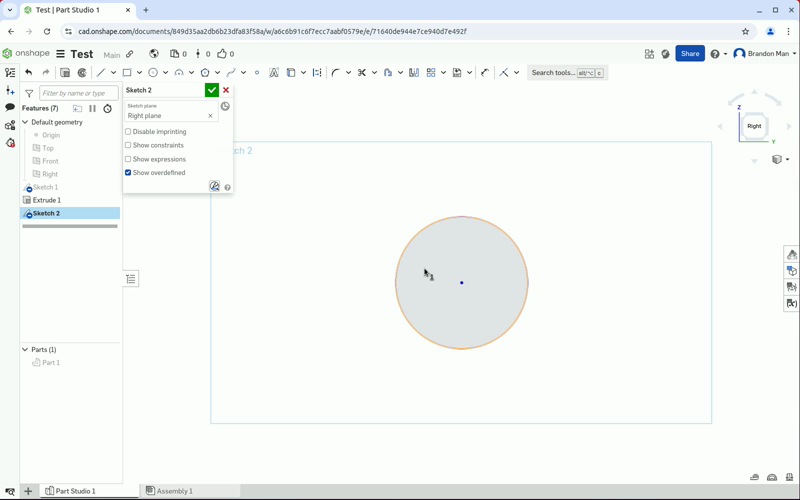
mouse_move(73, 352)
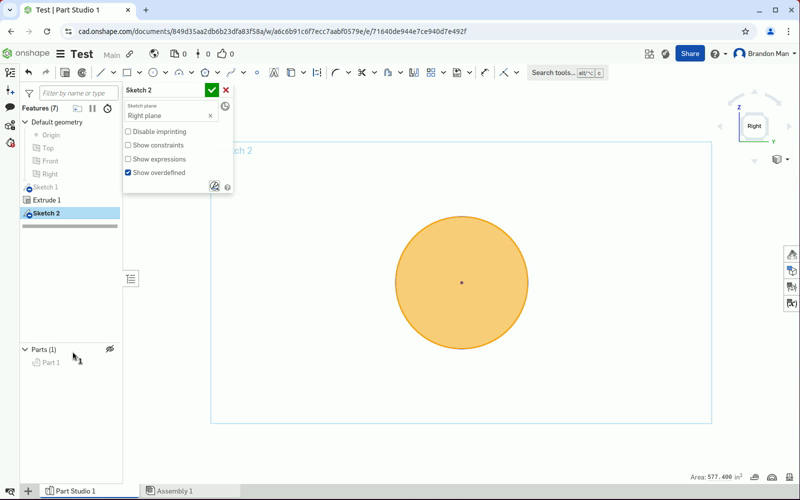
key(shift+y)
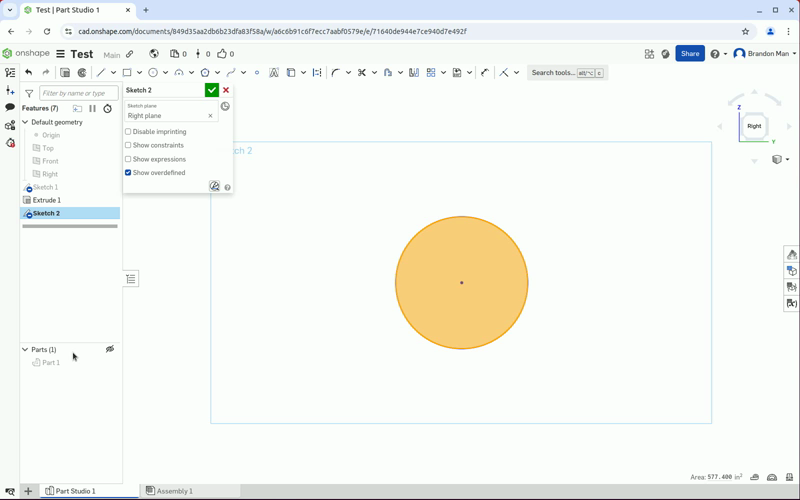
key(shift+e)
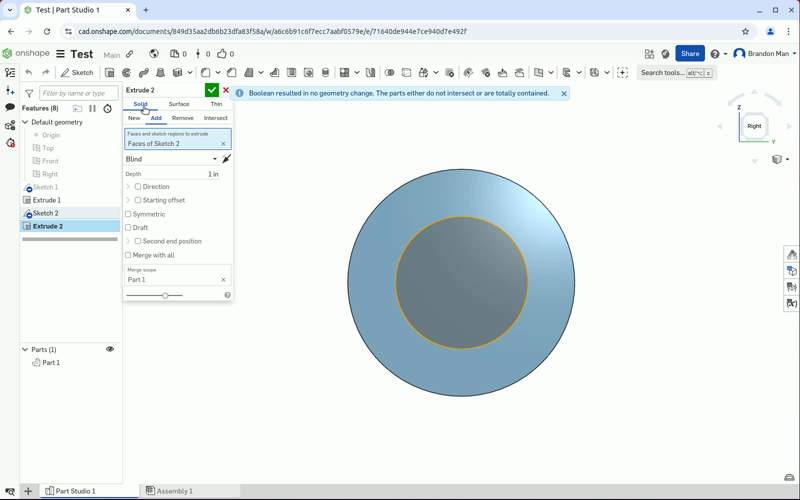
mouse_move(143, 106)
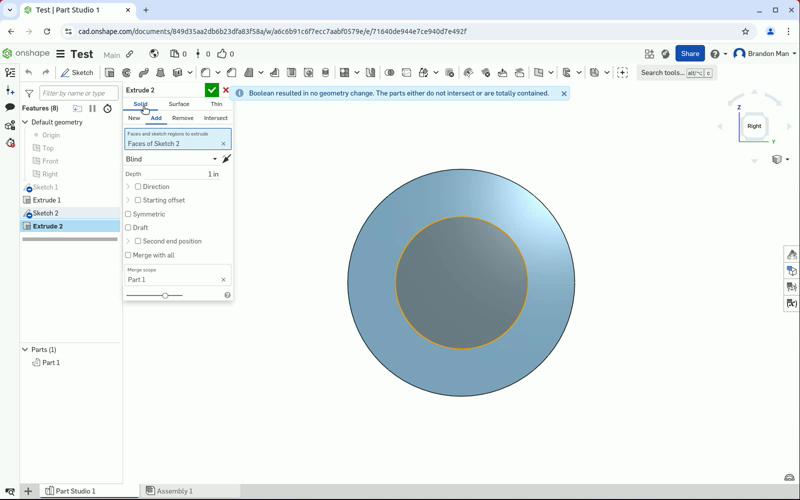
click(143, 106)
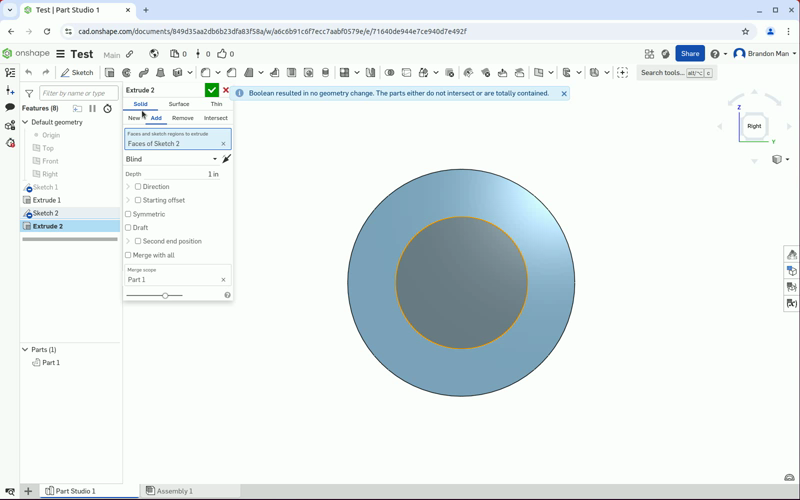
mouse_move(137, 120)
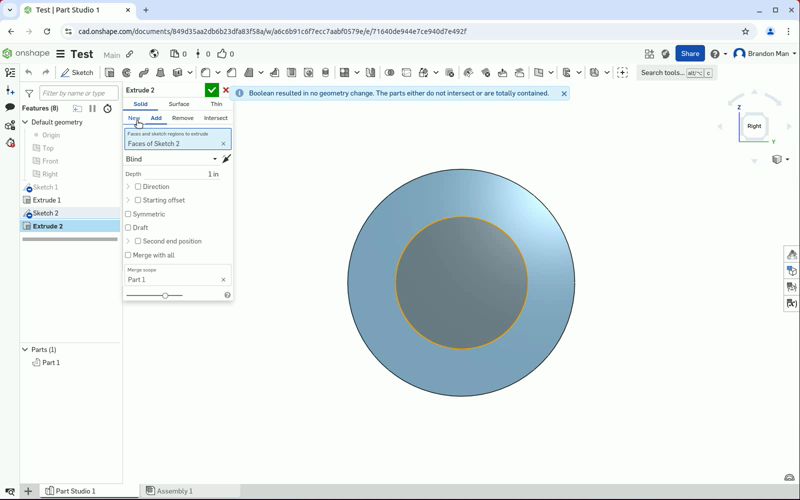
click(137, 120)
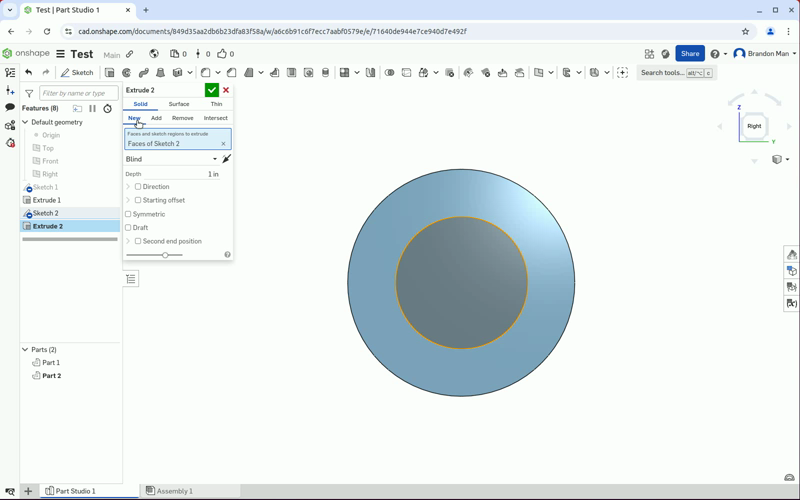
key(tab, 4)
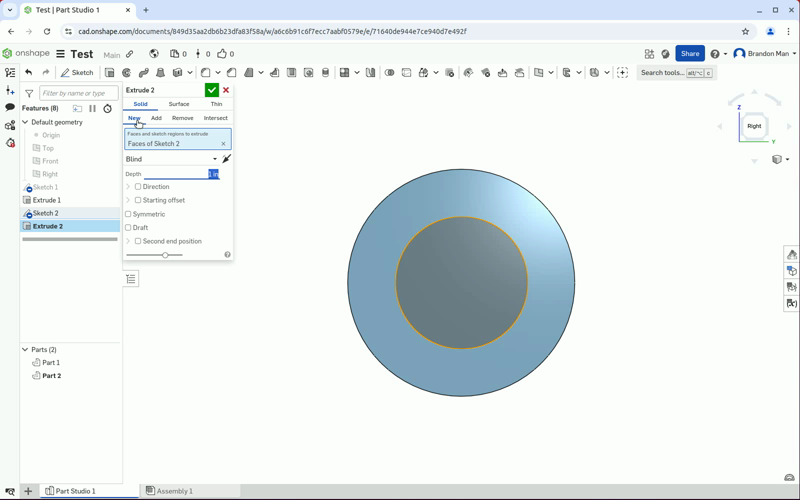
text(6.499)
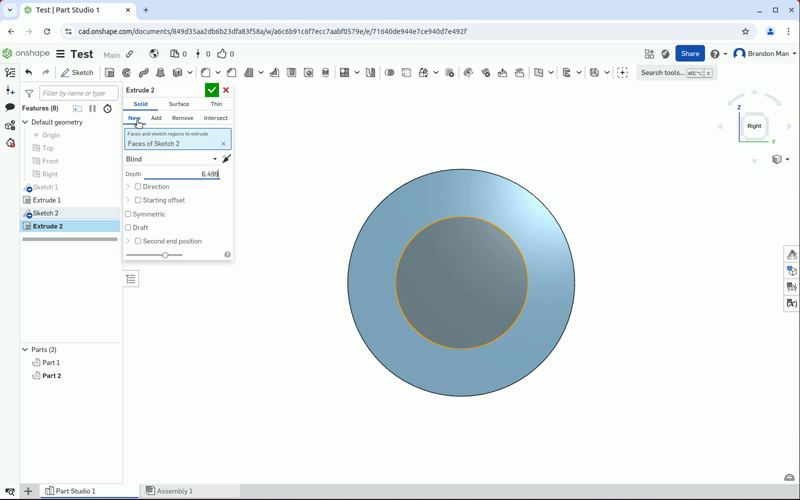
key(enter)
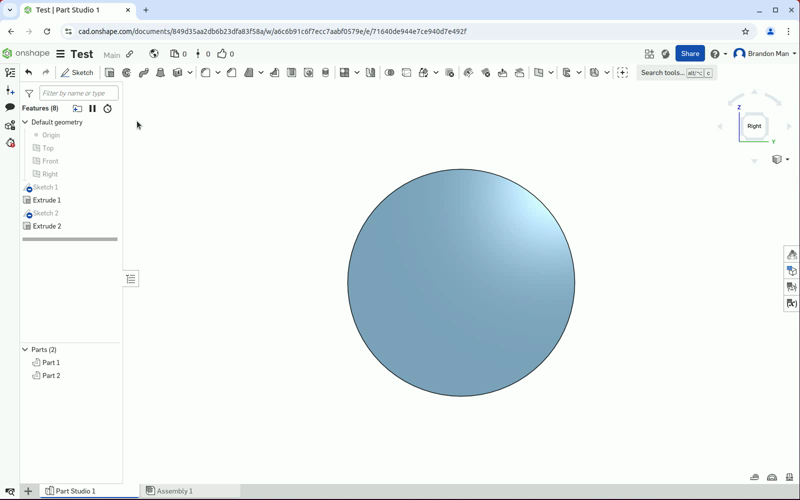
key(shift+h)
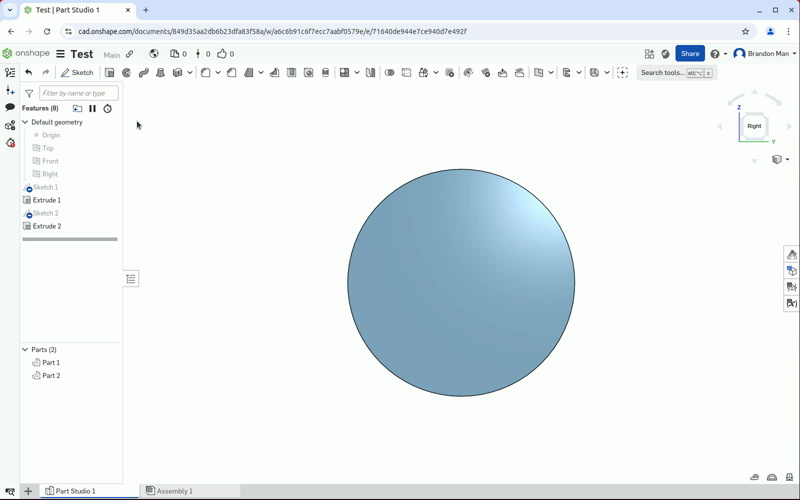
key(shift+h)
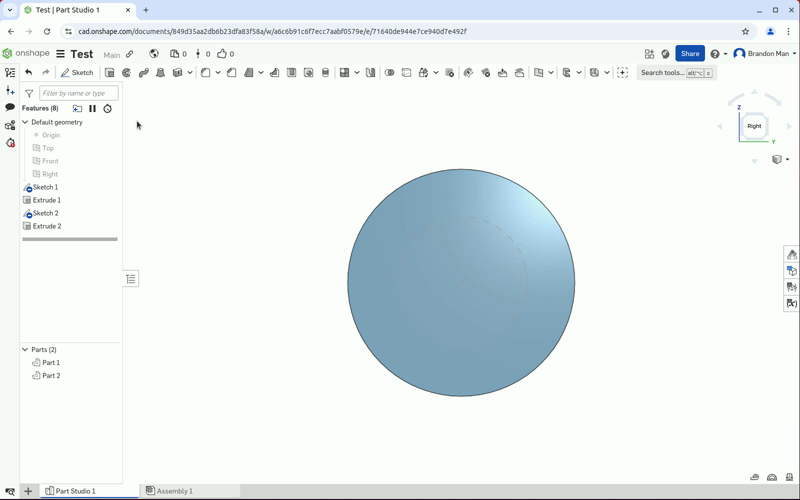
key(shift+7)
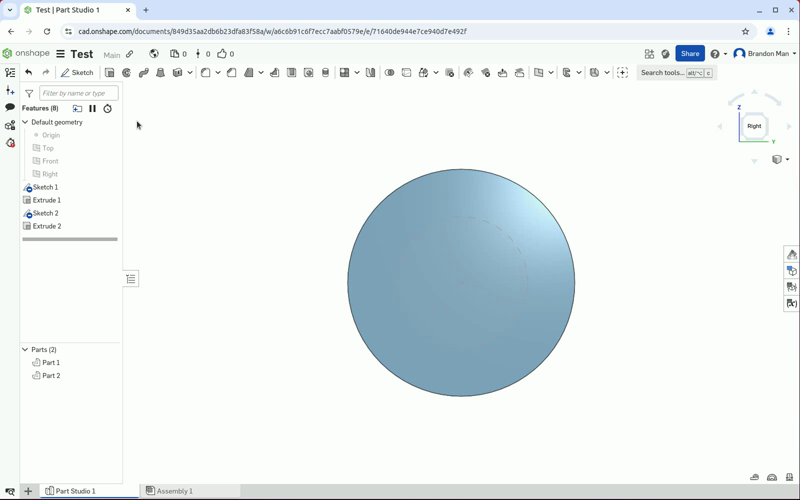
key(right, 2)
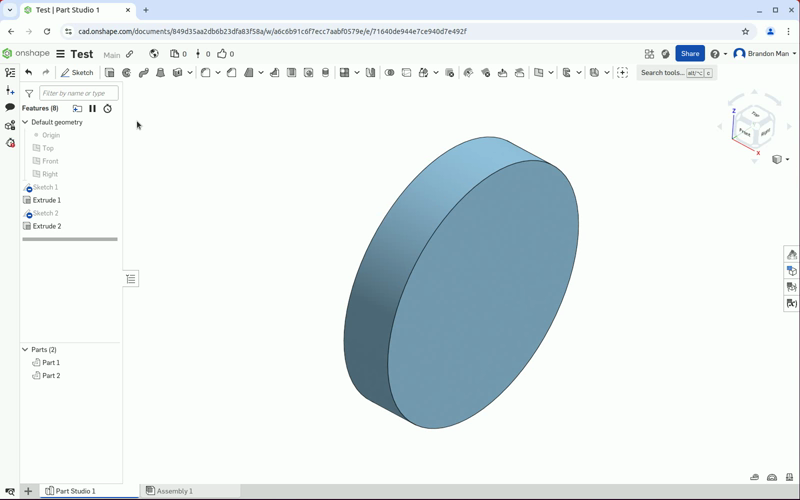
key(down, 2)
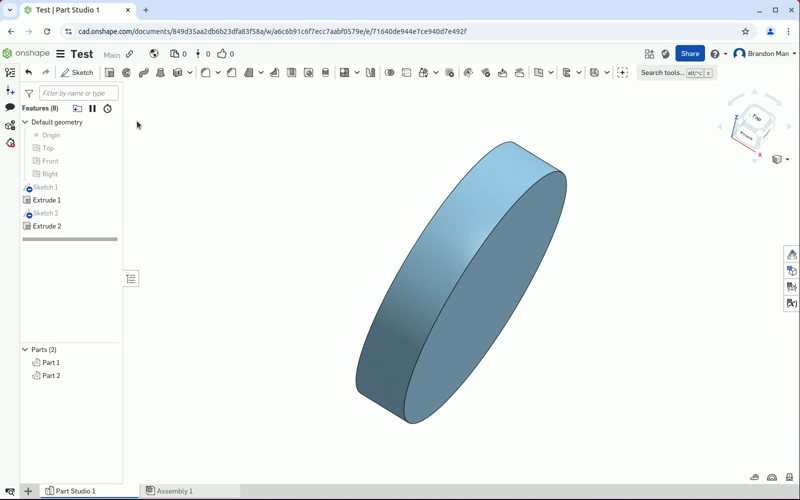
key(up, 2)
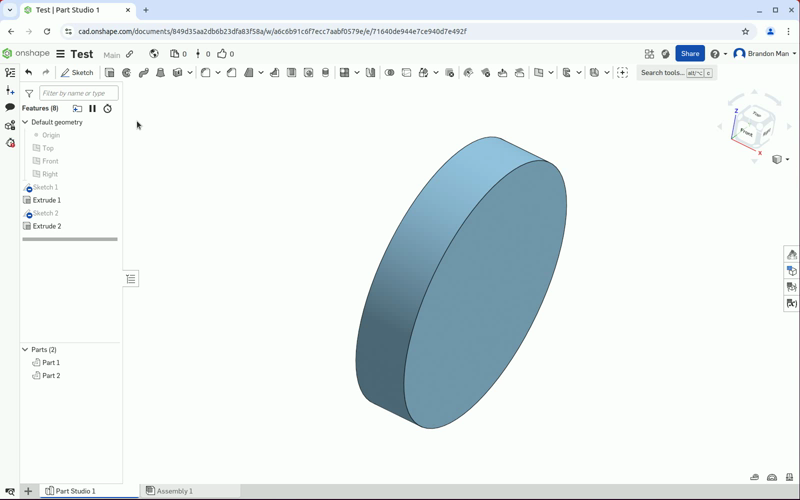
key(left, 2)
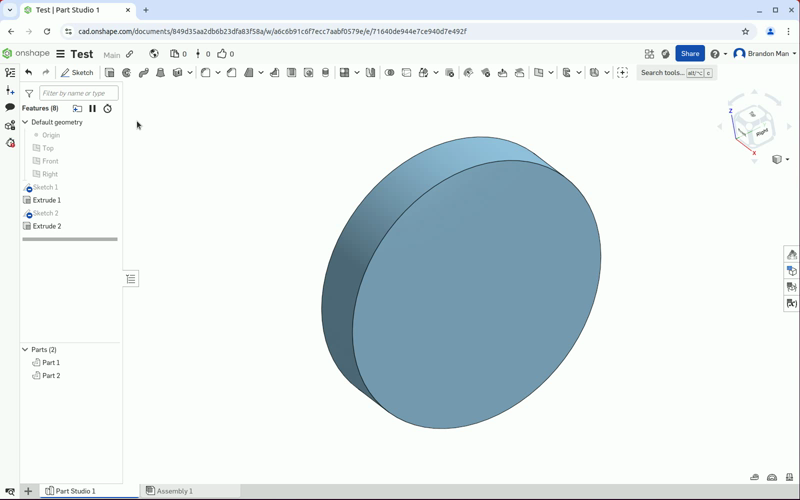
mouse_move(73, 189)
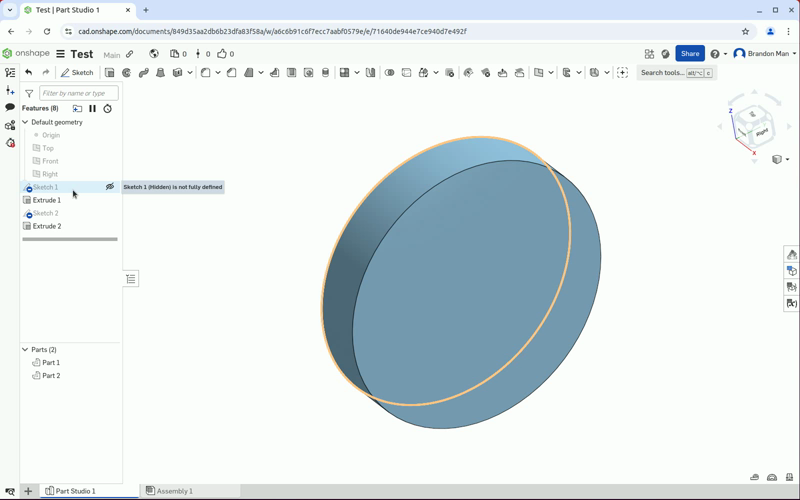
click(73, 189)